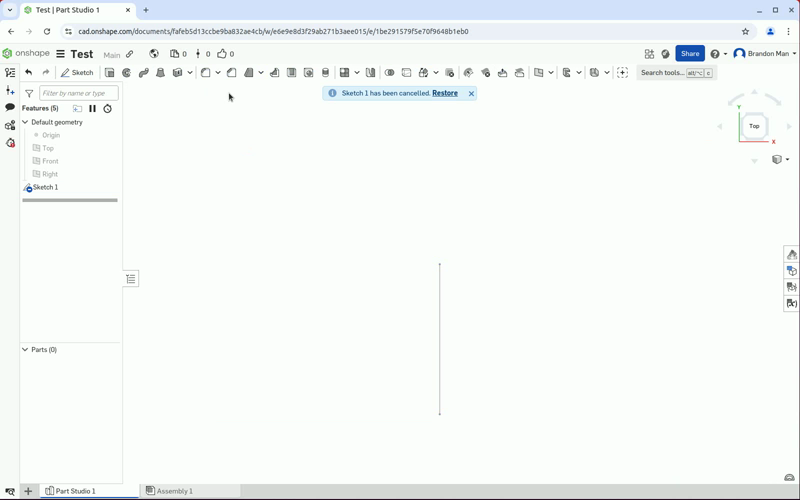
key(shift+h)
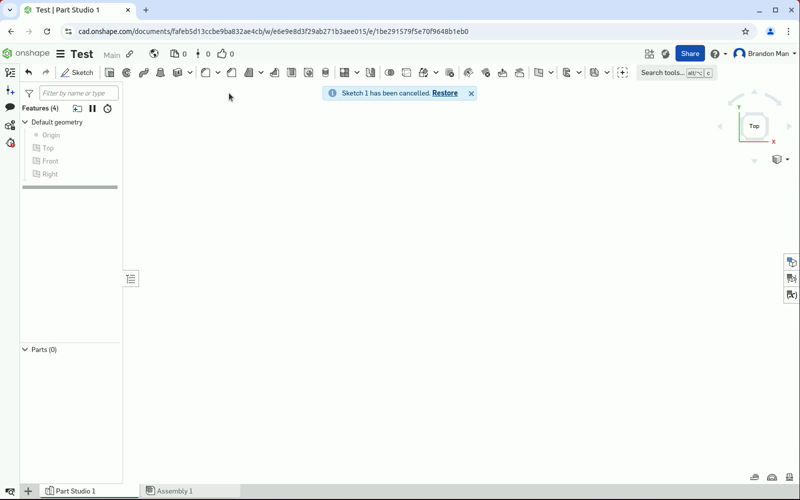
mouse_move(73, 352)
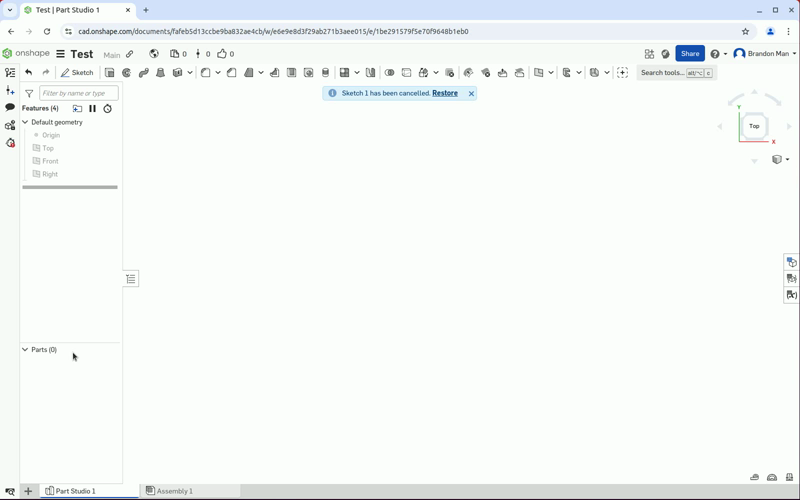
key(y)
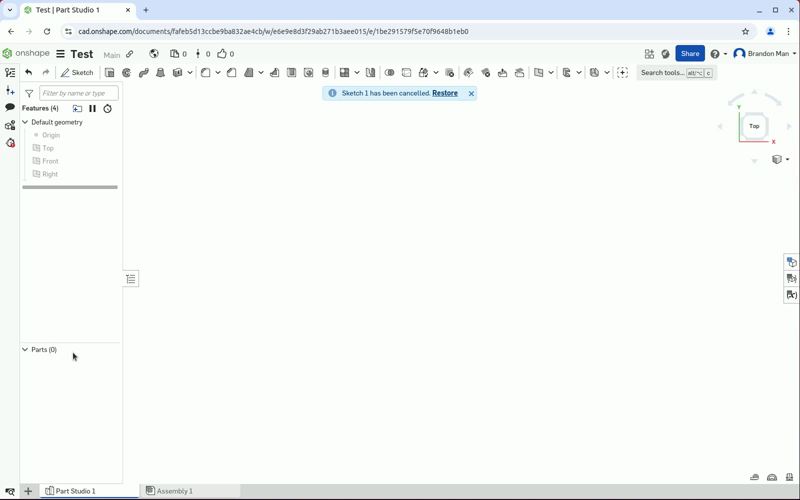
key(shift+p)
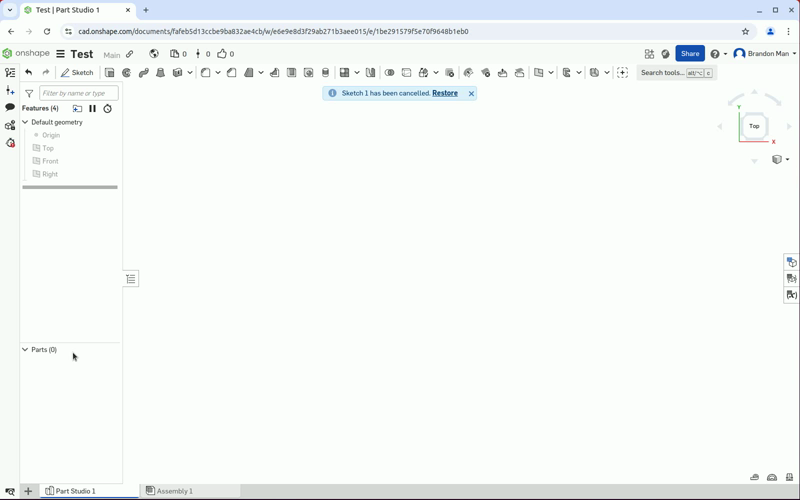
key(space)
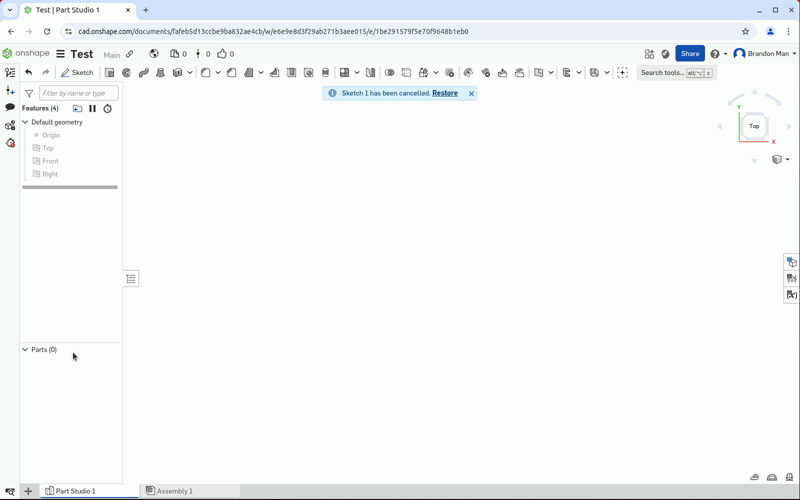
key_down(shift)
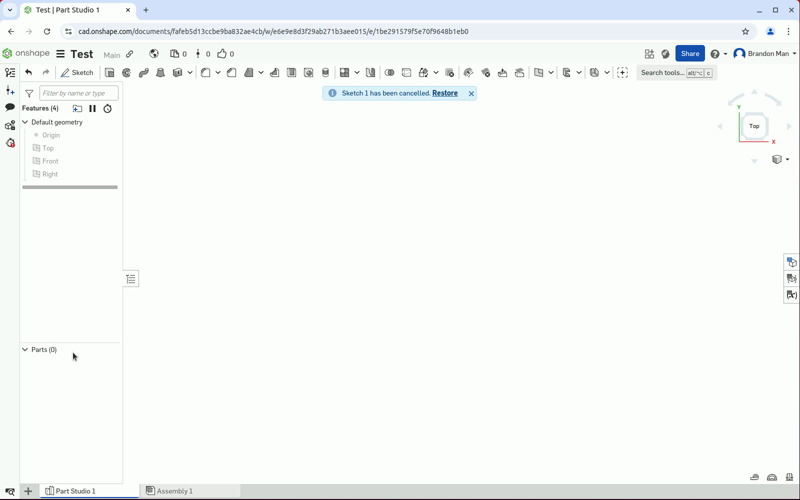
key(up)
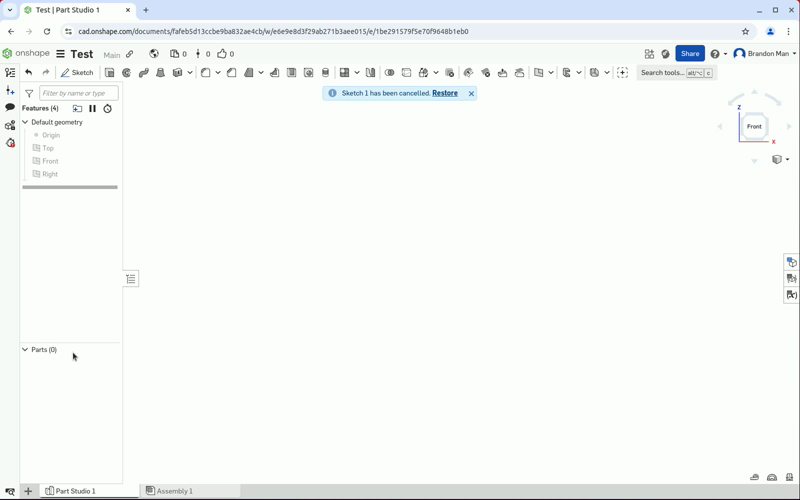
key_up(shift)
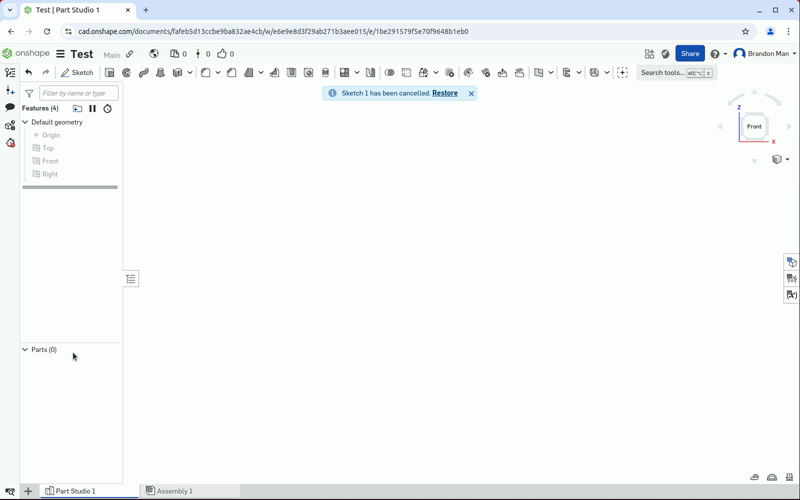
mouse_move(73, 352)
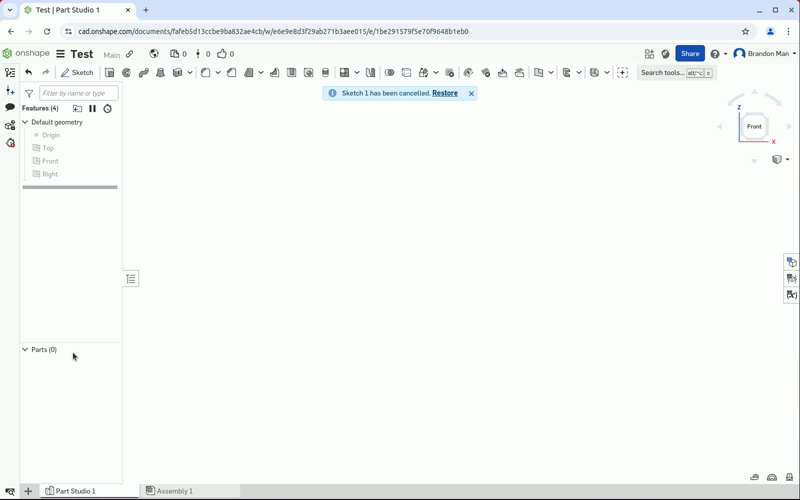
key(shift+y)
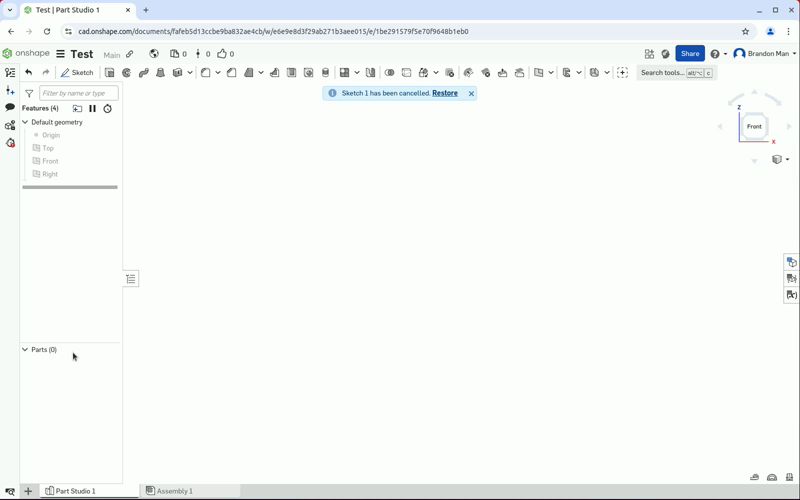
key(shift+s)
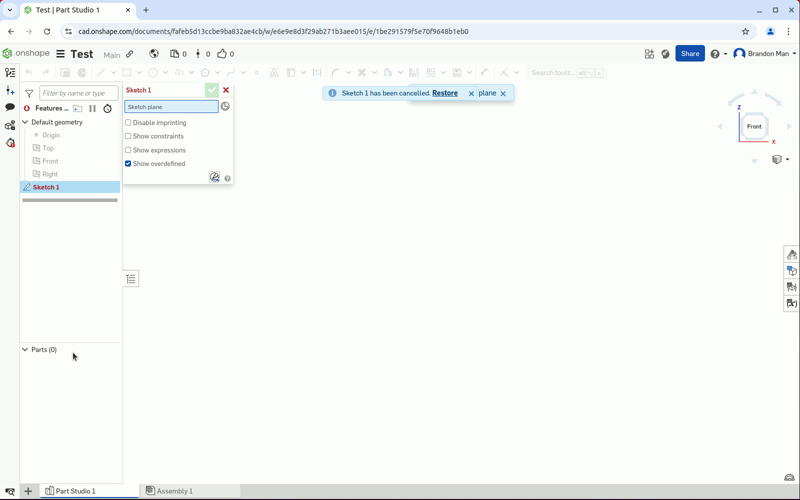
mouse_move(73, 163)
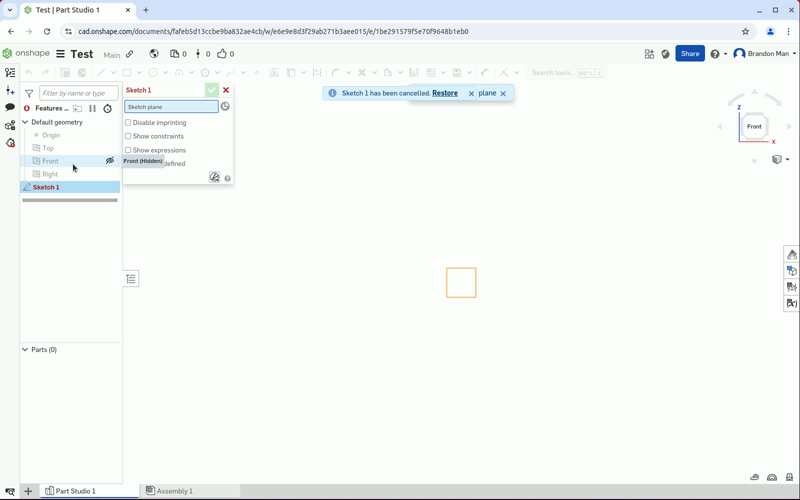
click(73, 163)
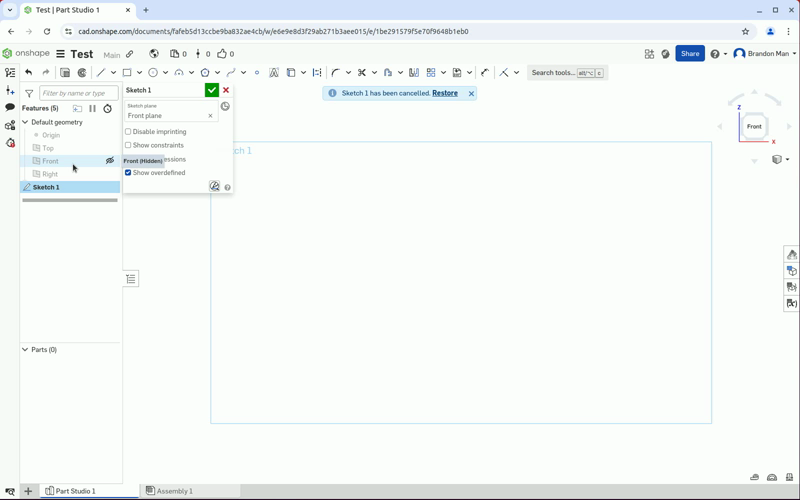
mouse_move(73, 352)
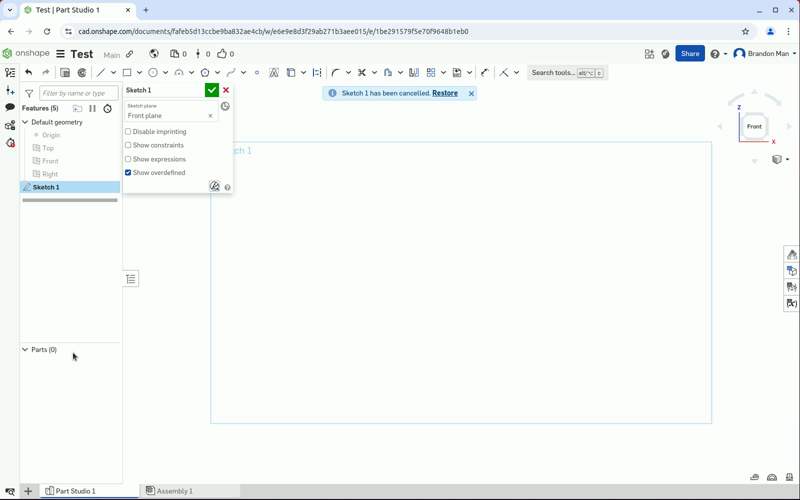
key(y)
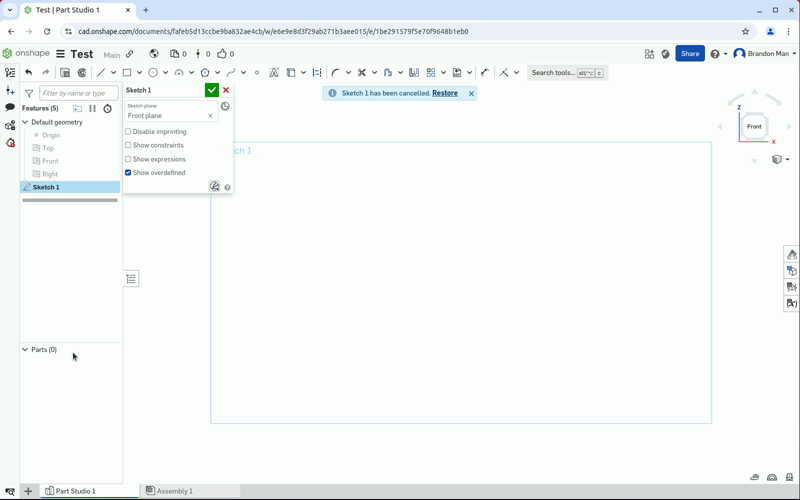
key(c)
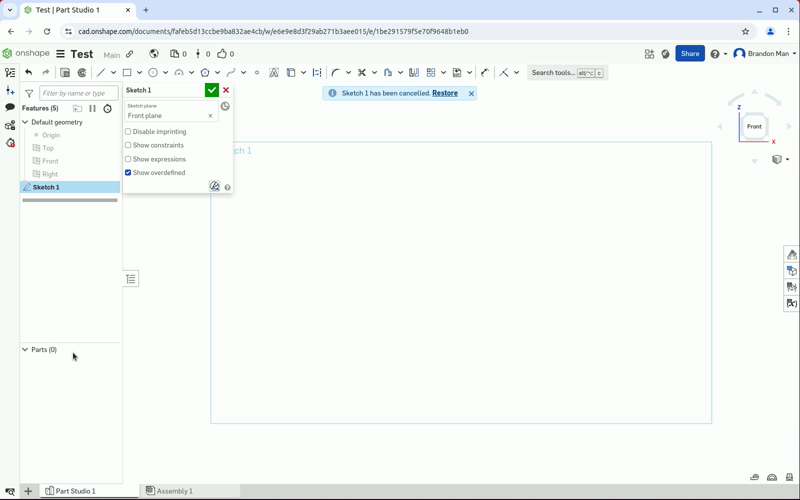
key_down(shift)
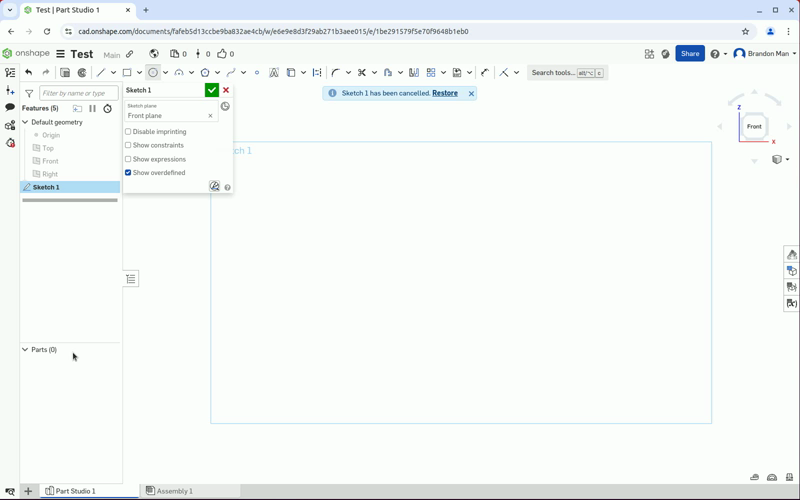
mouse_move(461, 282)
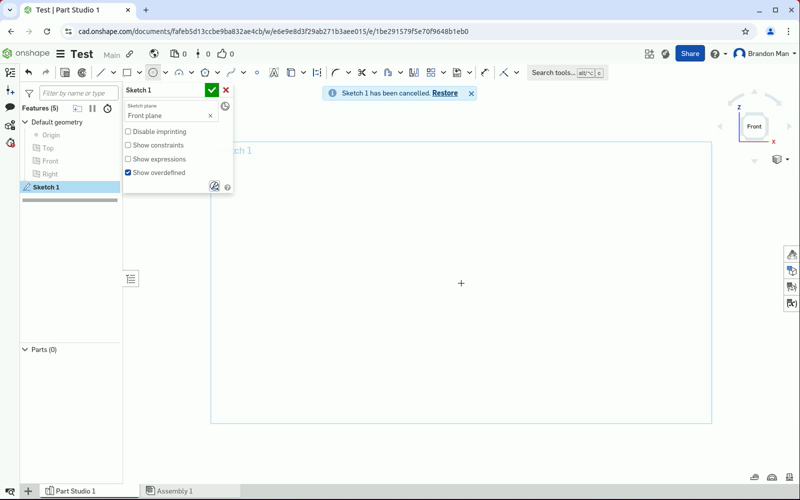
click(461, 282)
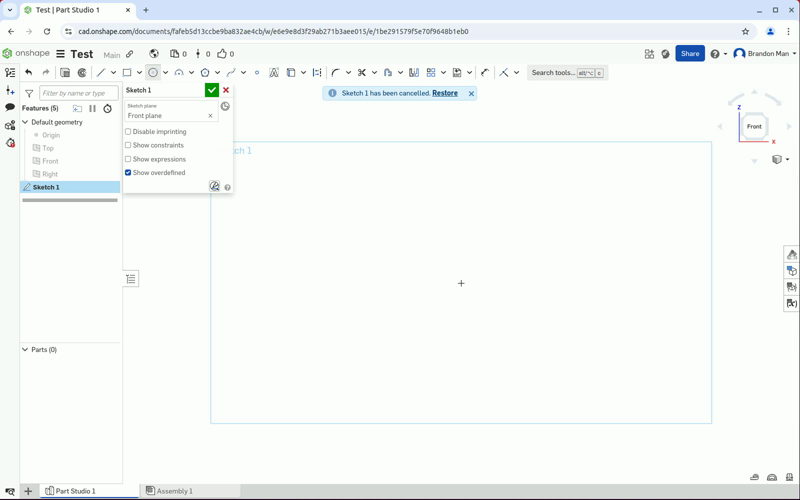
key_up(shift)
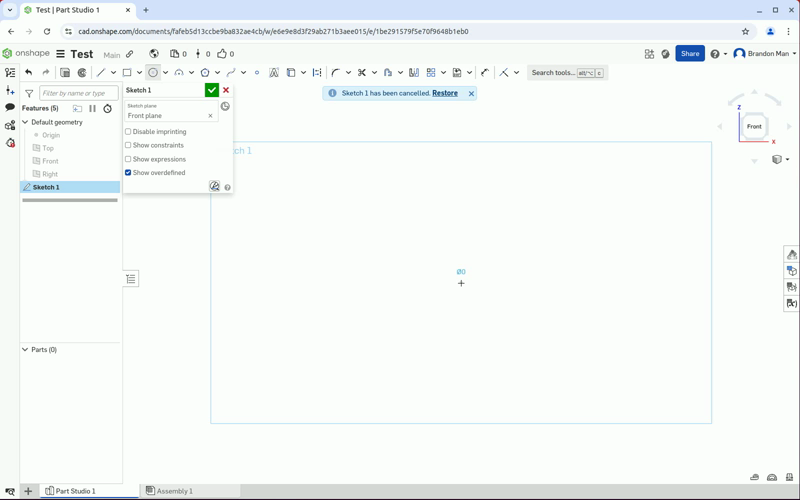
mouse_move(508, 282)
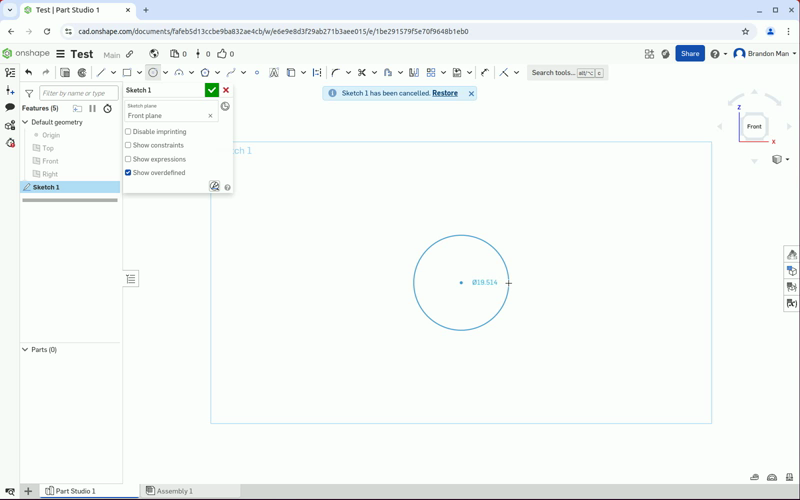
click(508, 282)
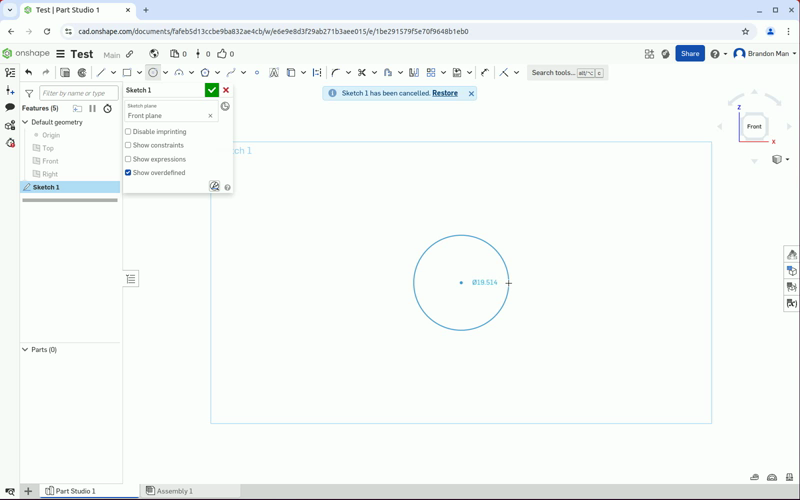
key(esc)
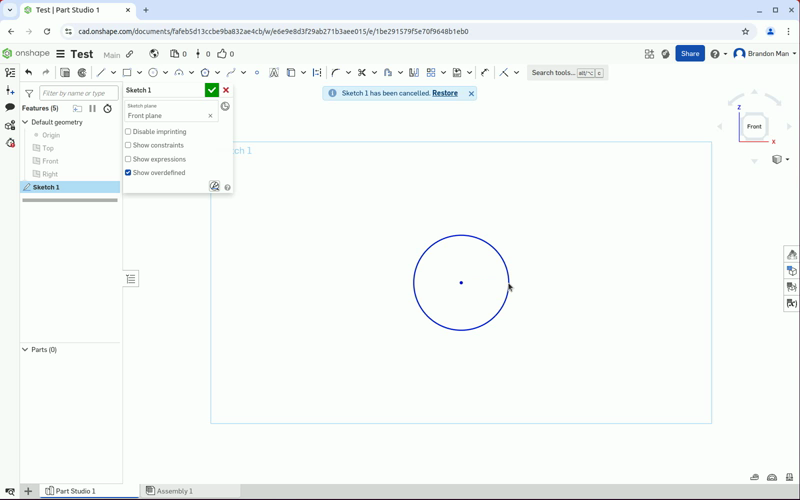
mouse_move(484, 256)
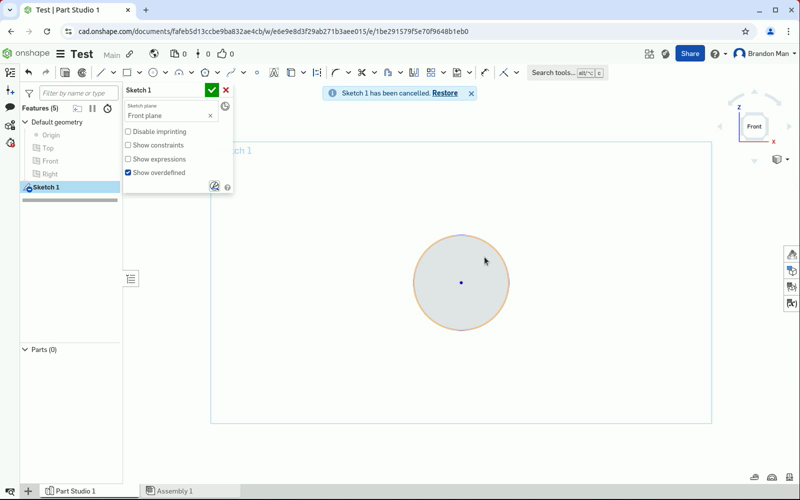
click(484, 256)
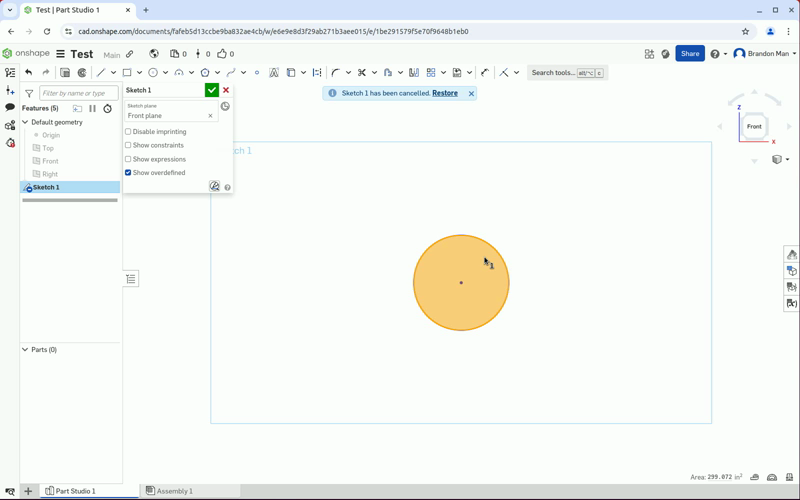
mouse_move(73, 352)
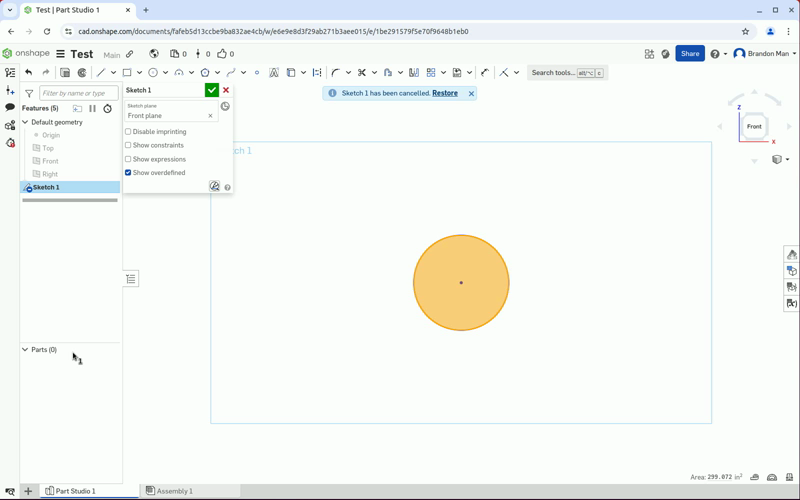
key(shift+y)
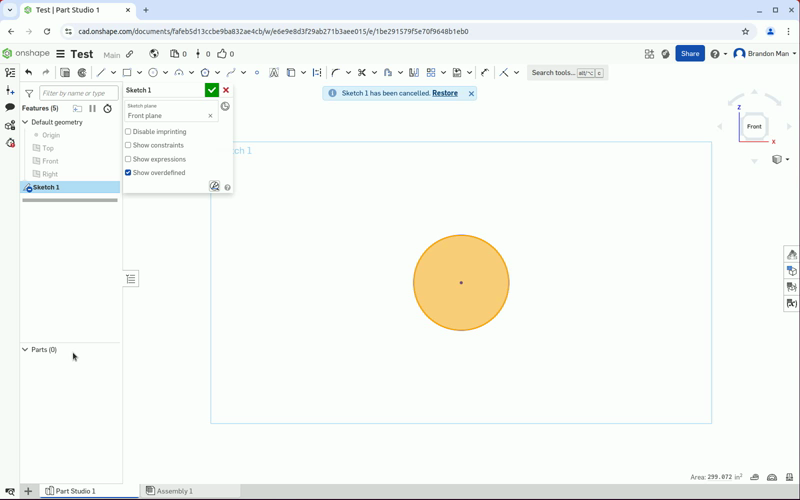
key(shift+e)
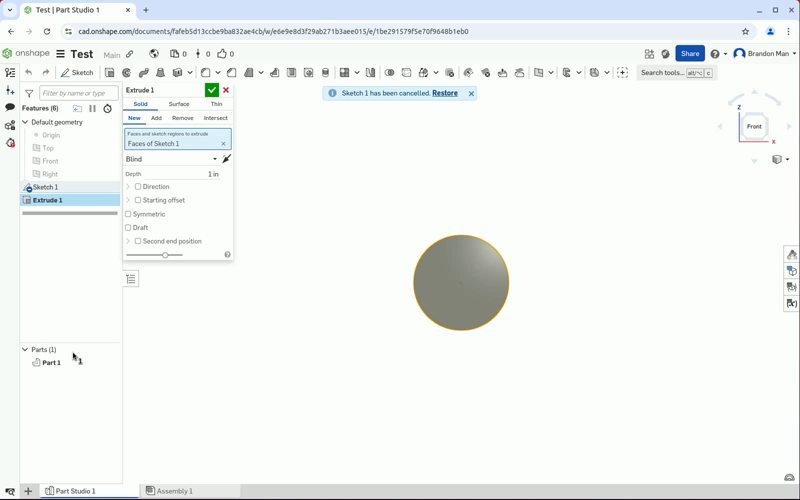
mouse_move(143, 106)
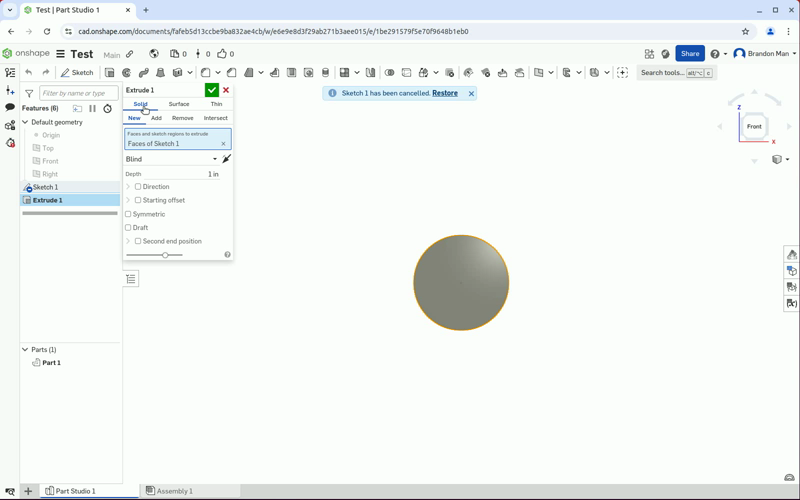
click(143, 106)
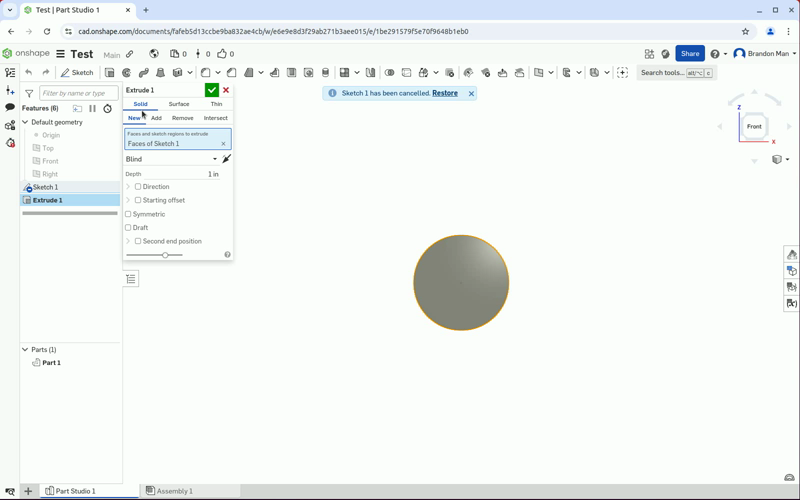
mouse_move(137, 120)
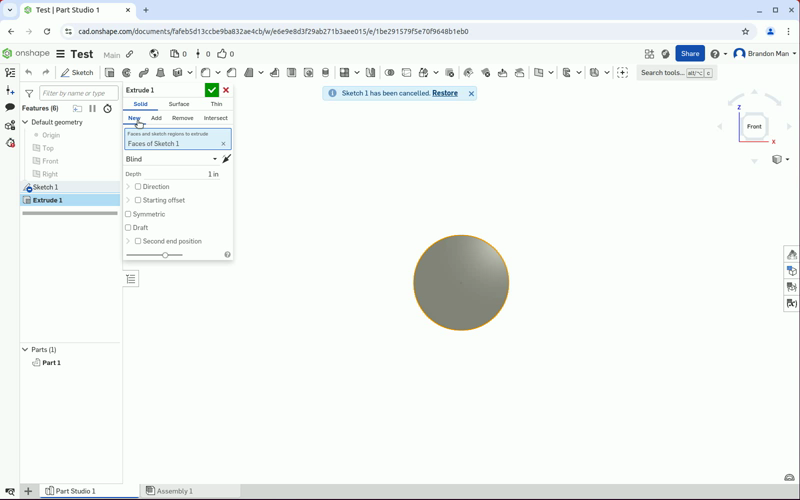
click(137, 120)
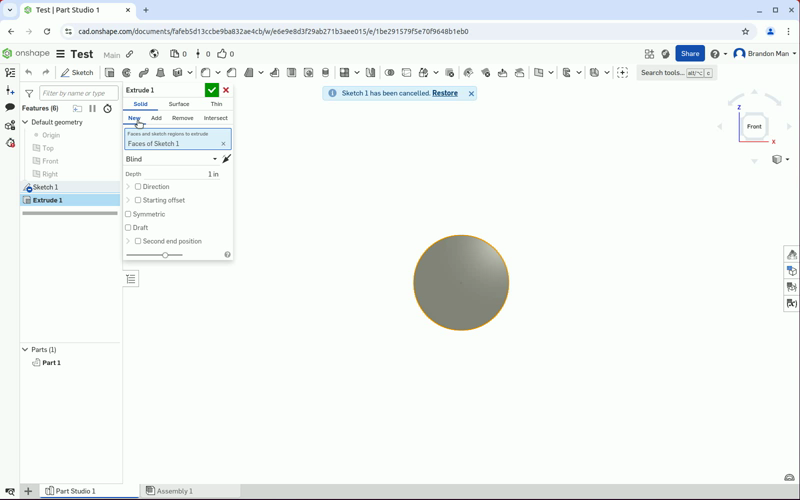
key(tab, 4)
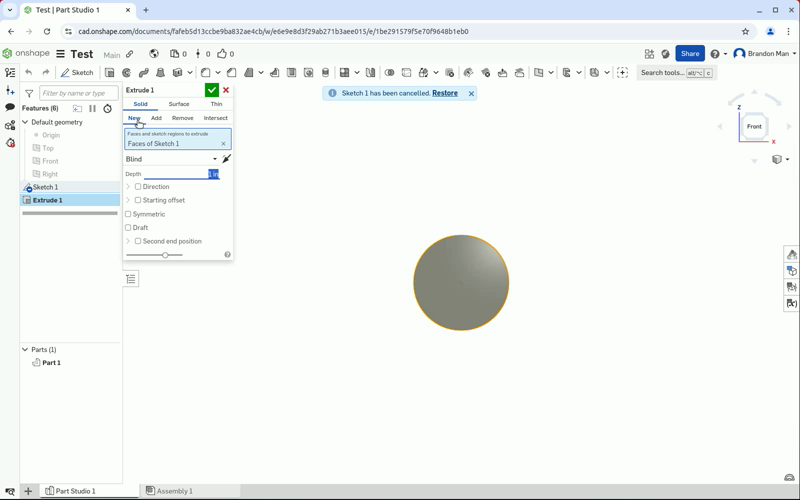
text(-3.851)
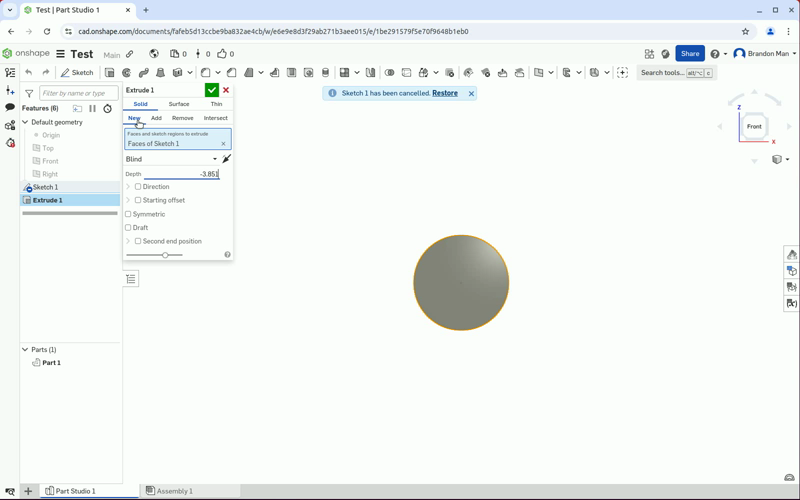
key(enter)
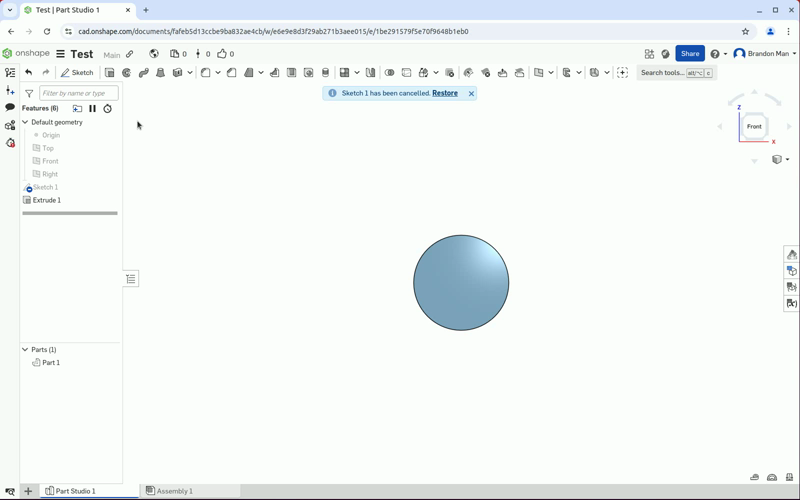
key(shift+h)
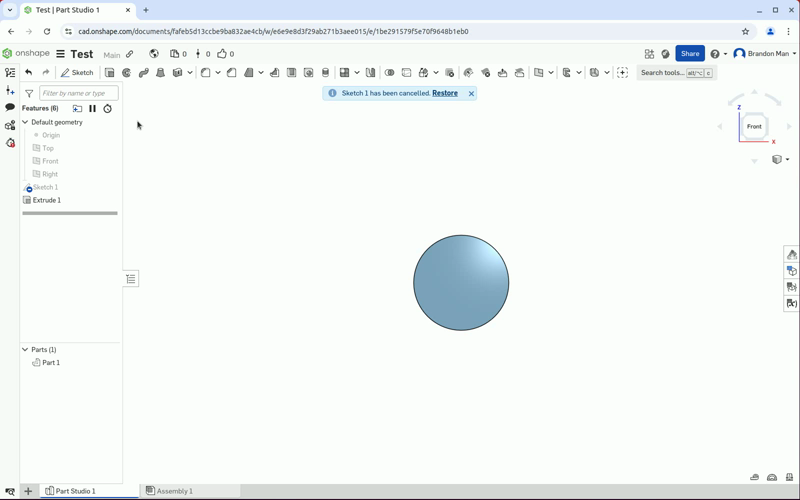
key(shift+h)
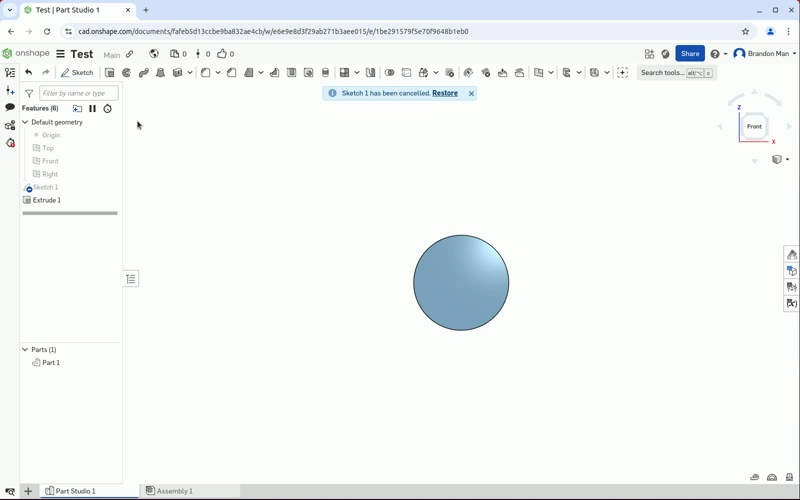
mouse_move(73, 189)
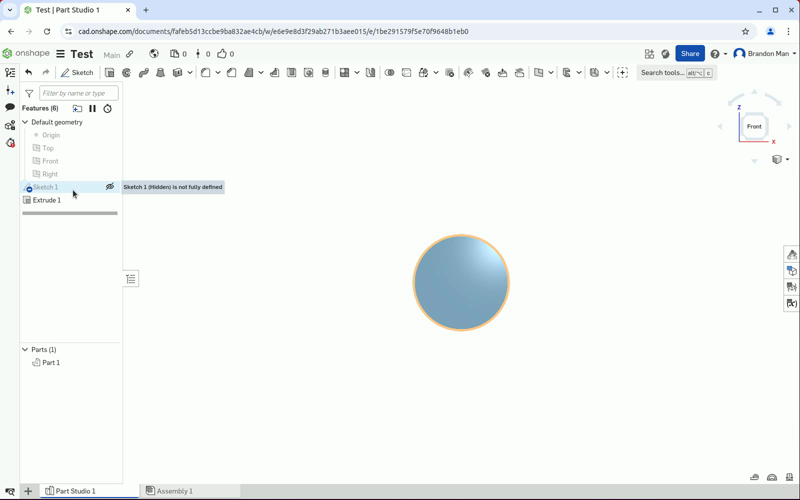
click(73, 189)
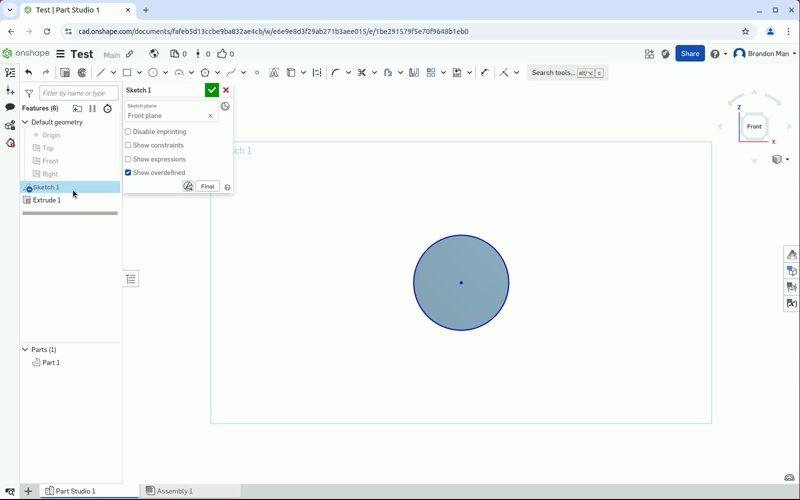
mouse_move(229, 92)
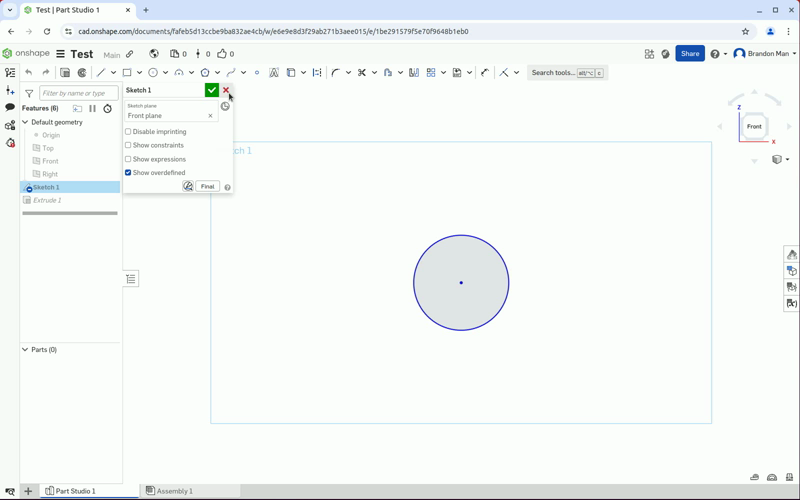
click(229, 92)
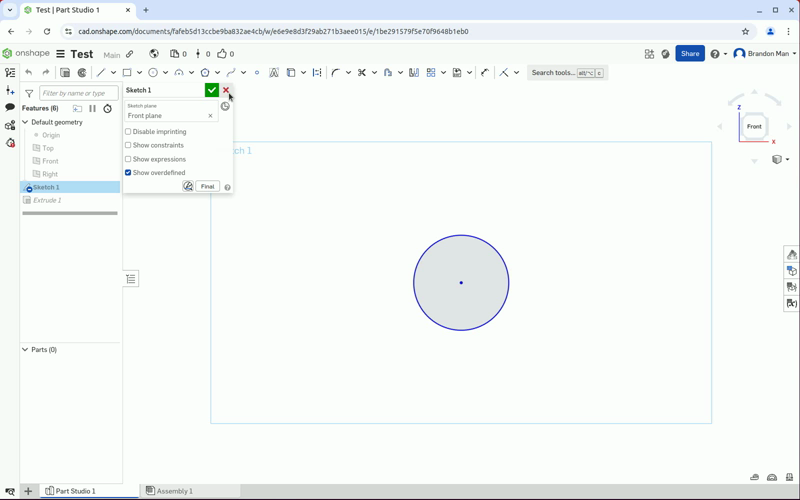
key(shift+s)
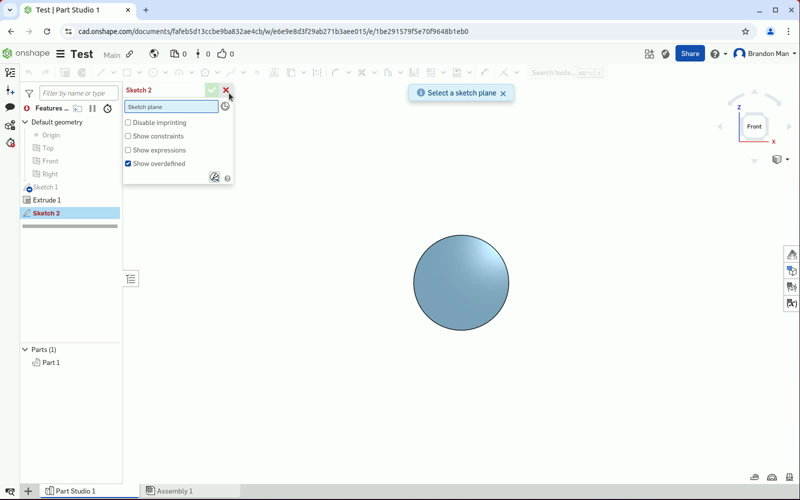
mouse_move(73, 163)
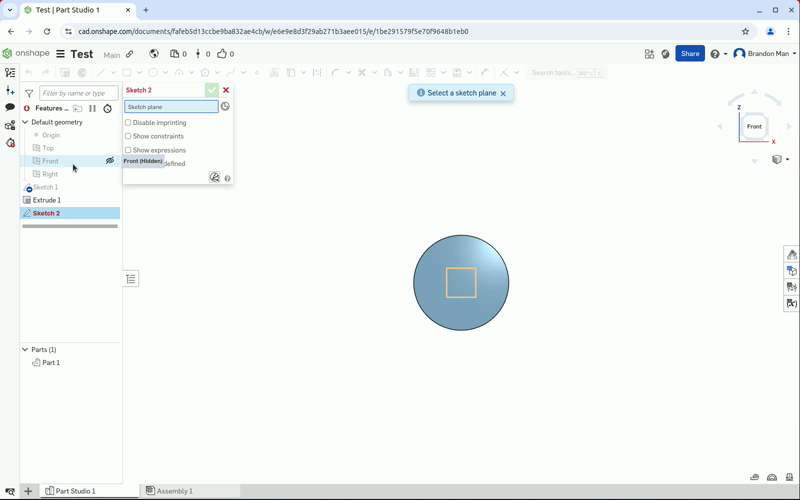
click(73, 163)
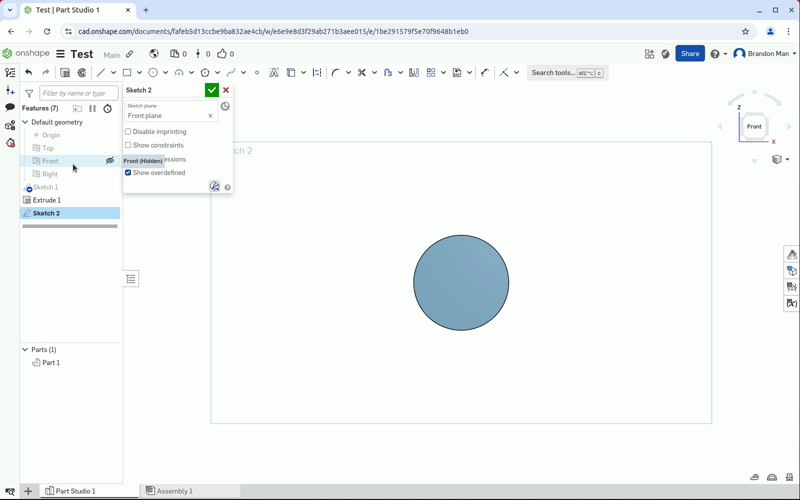
mouse_move(73, 352)
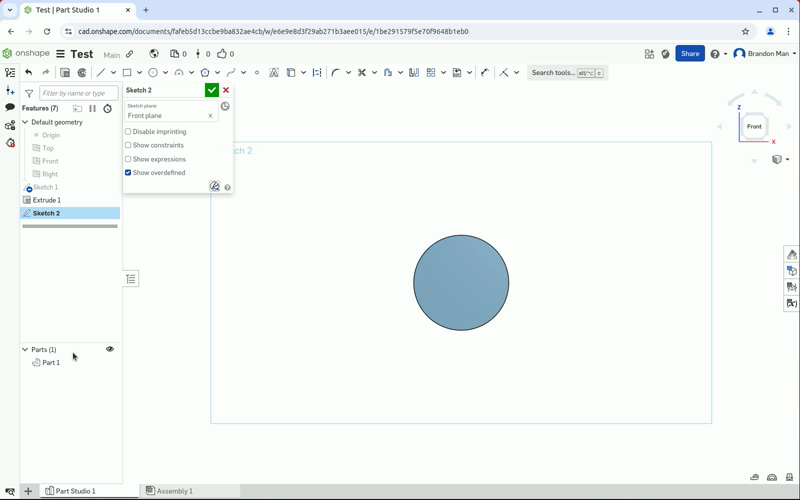
key(y)
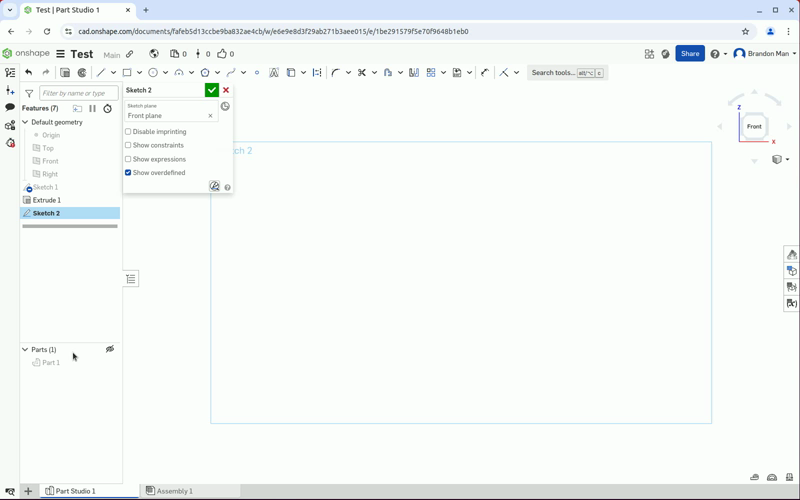
key(c)
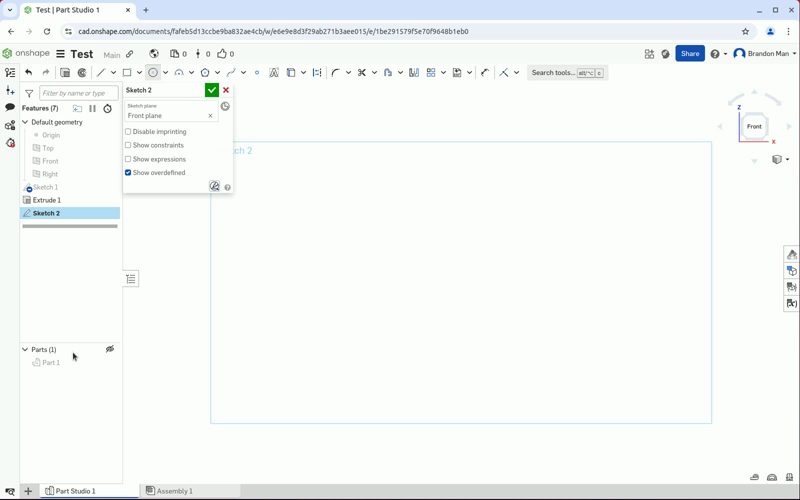
key_down(shift)
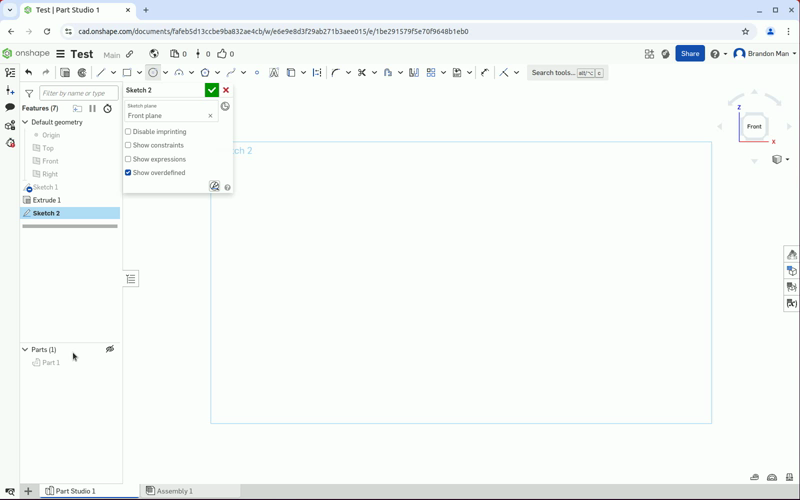
mouse_move(461, 282)
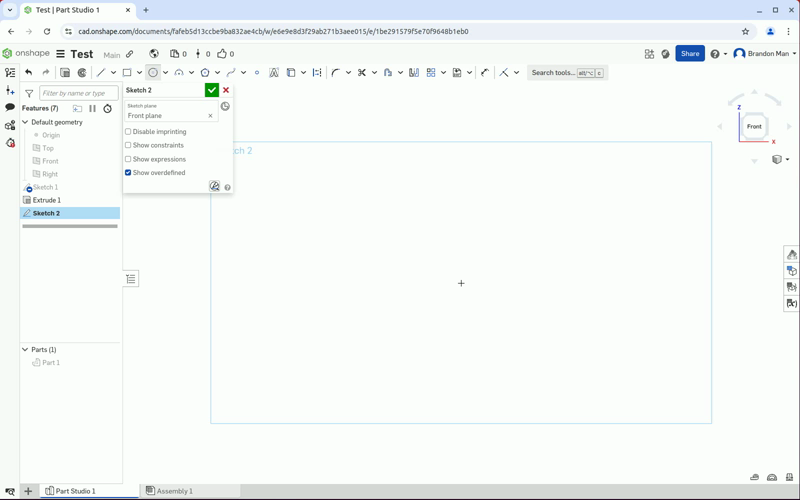
click(461, 282)
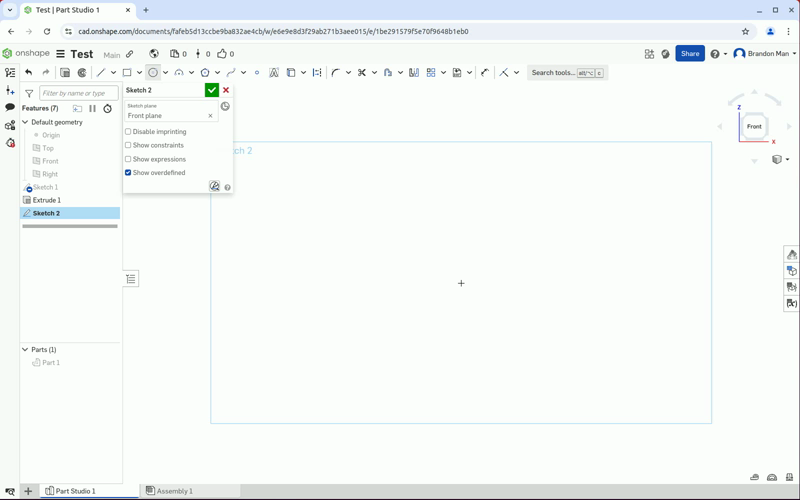
key_up(shift)
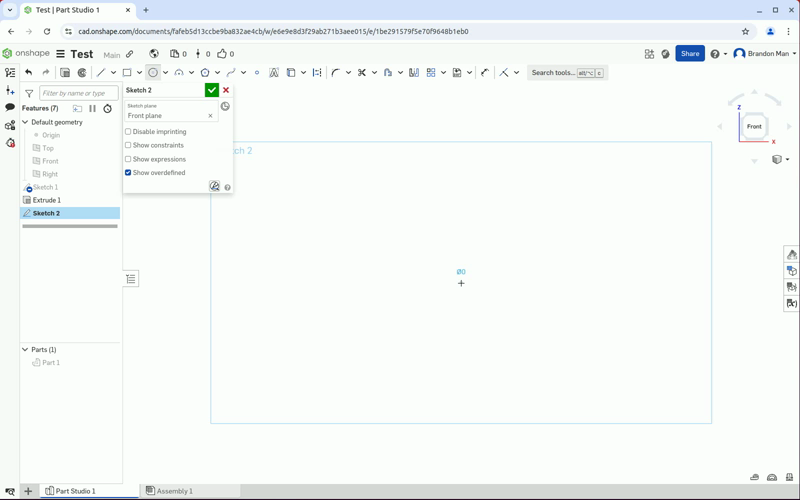
mouse_move(574, 282)
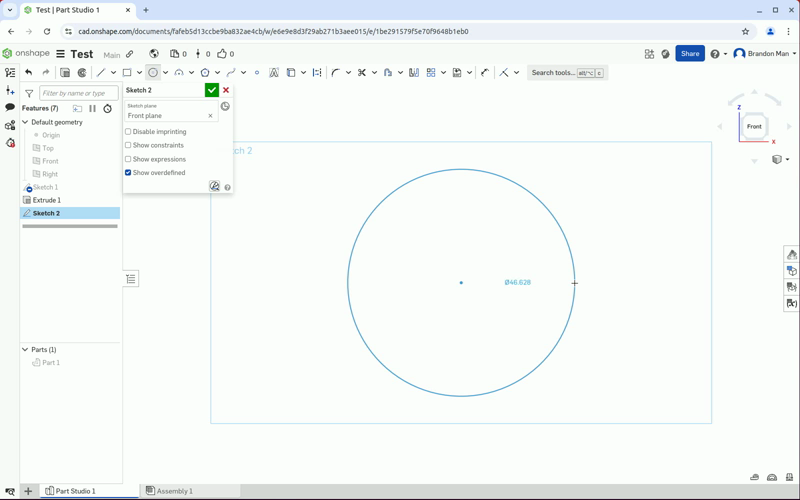
click(574, 282)
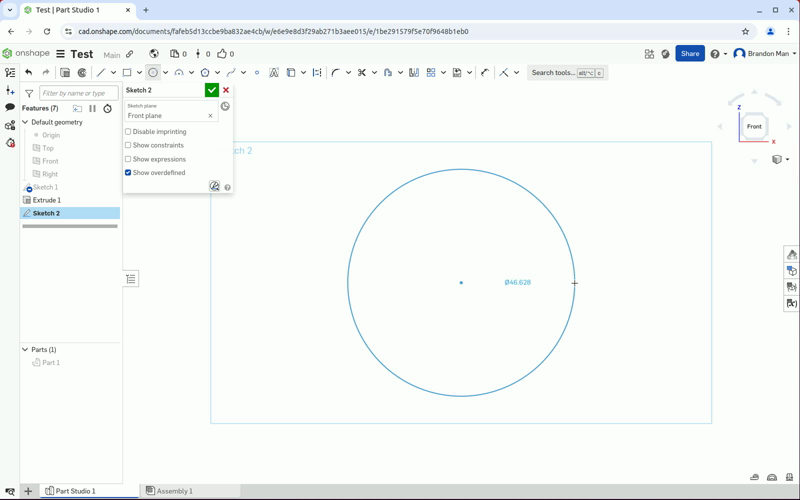
key(esc)
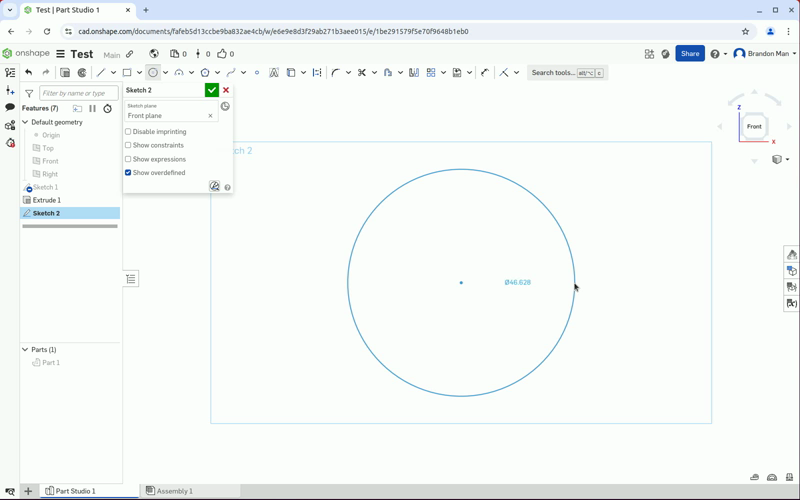
mouse_move(473, 267)
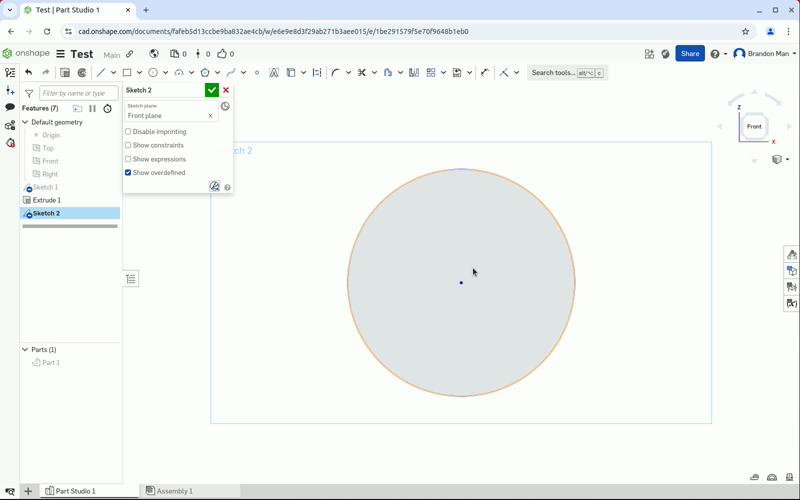
click(473, 267)
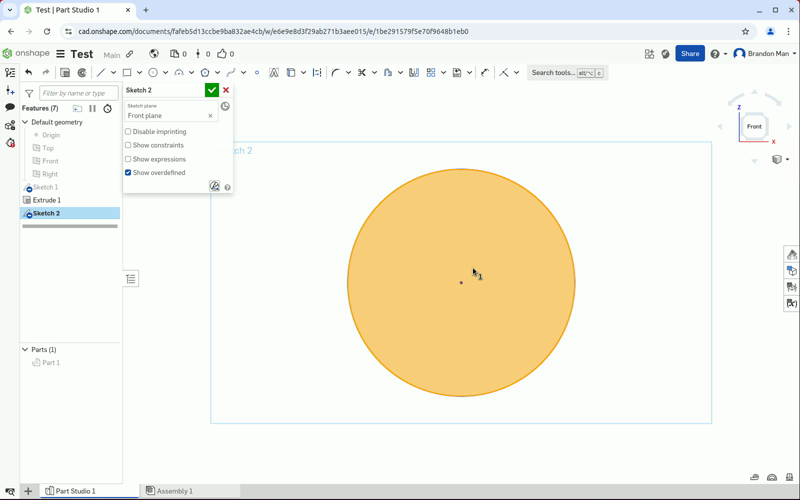
mouse_move(73, 352)
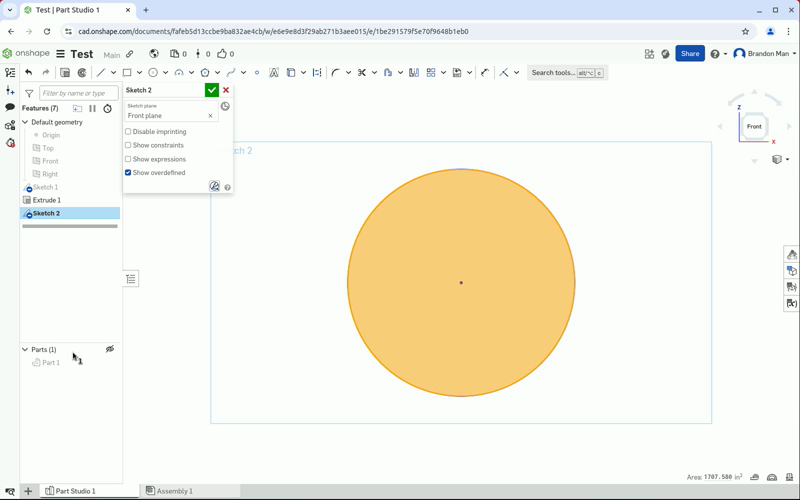
key(shift+y)
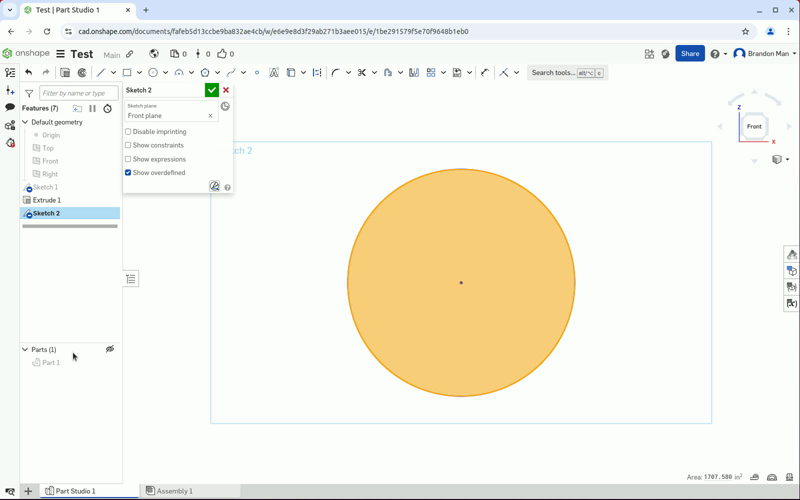
key(shift+e)
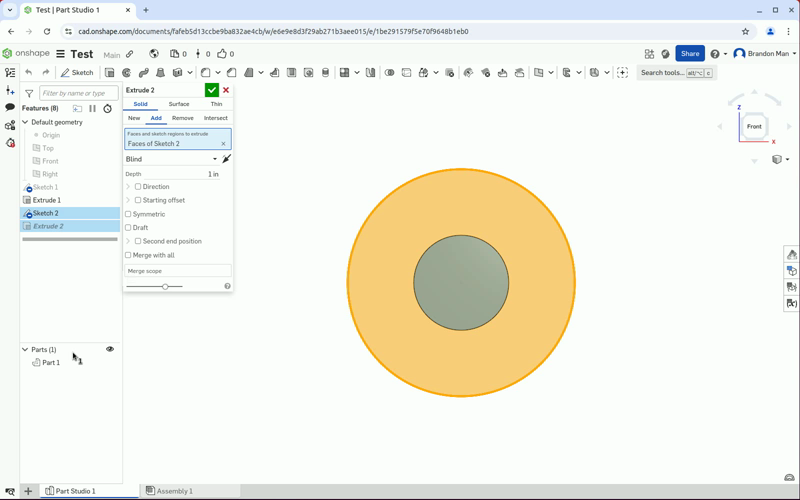
mouse_move(143, 106)
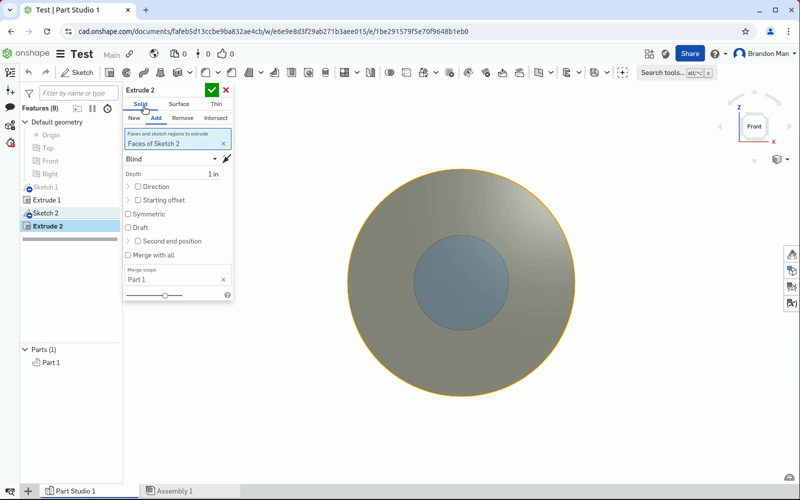
click(143, 106)
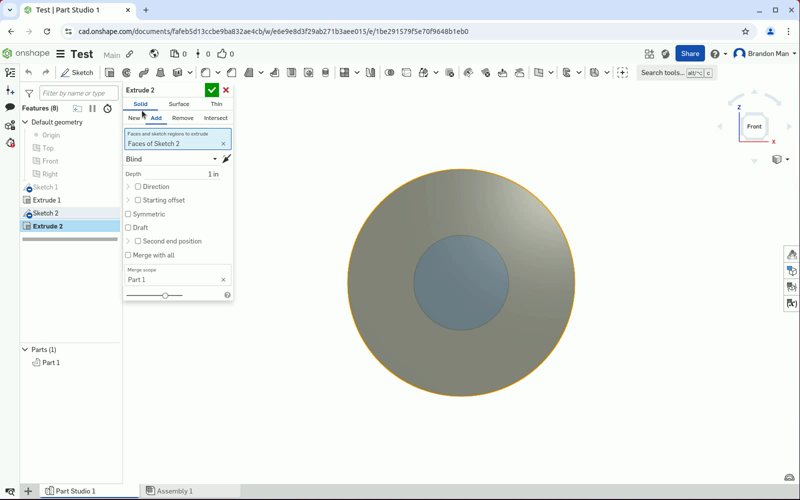
mouse_move(137, 120)
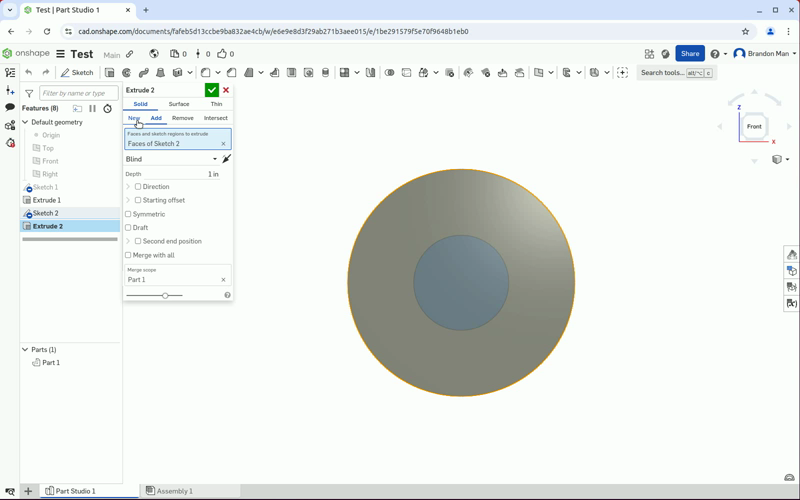
click(137, 120)
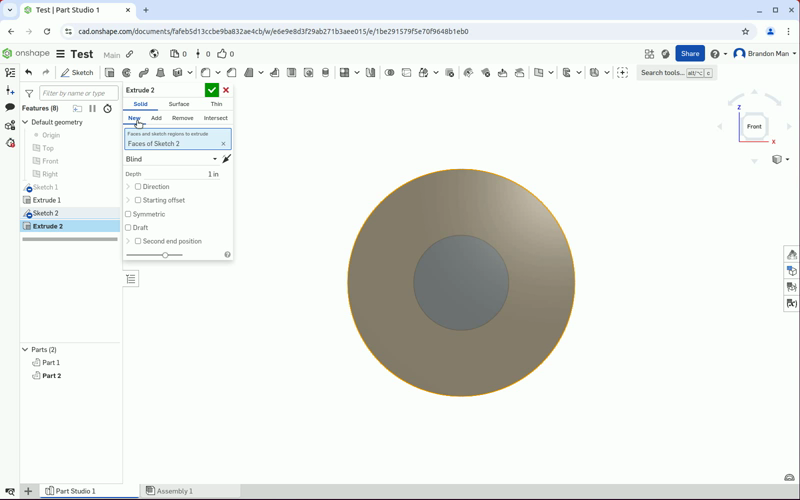
key(tab, 4)
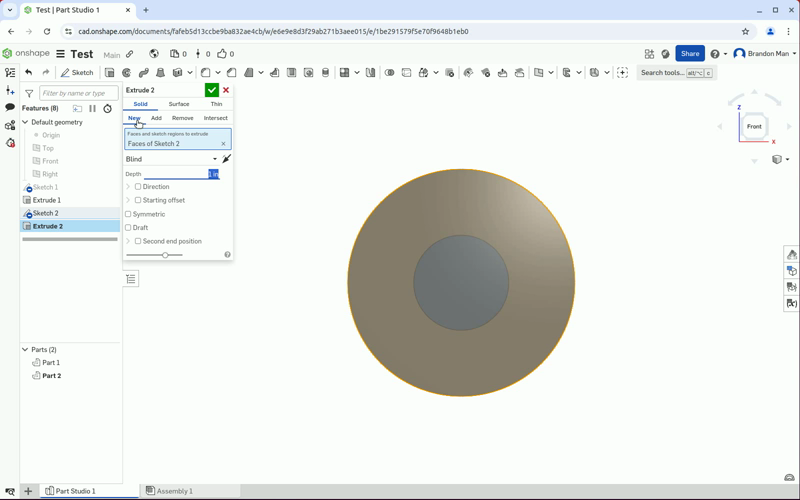
text(3.851)
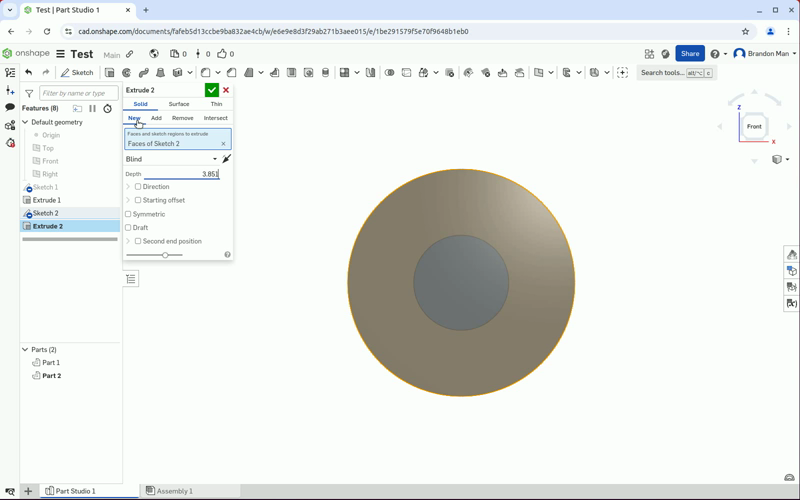
key(enter)
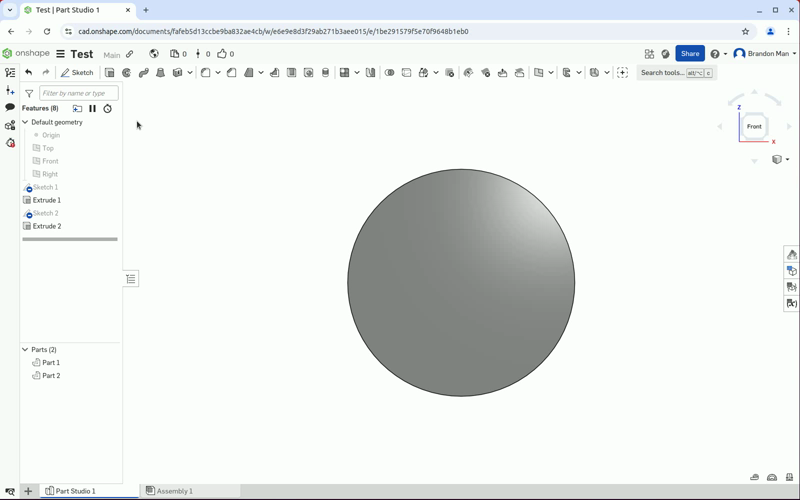
key(shift+h)
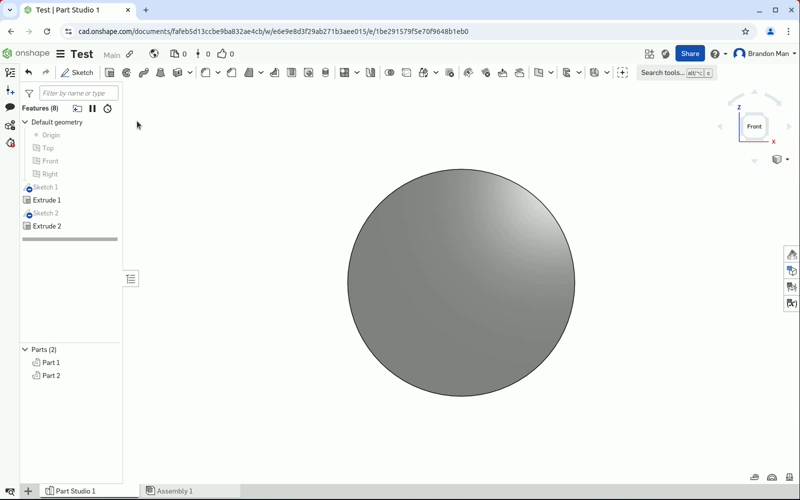
key(shift+h)
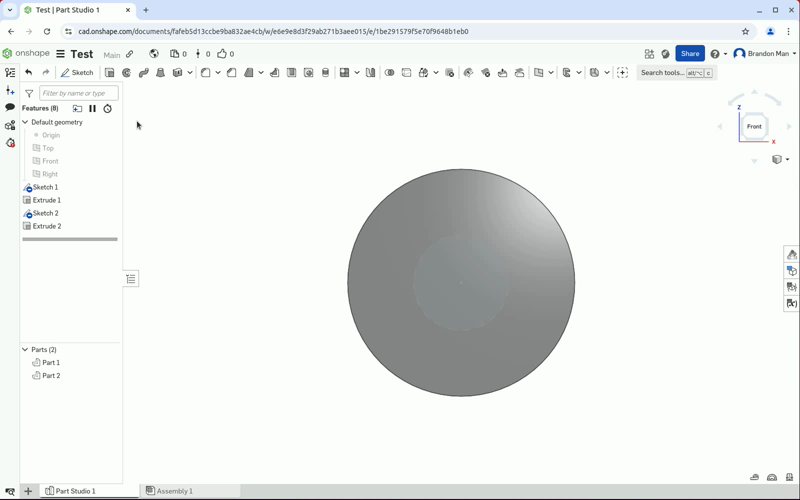
key(shift+7)
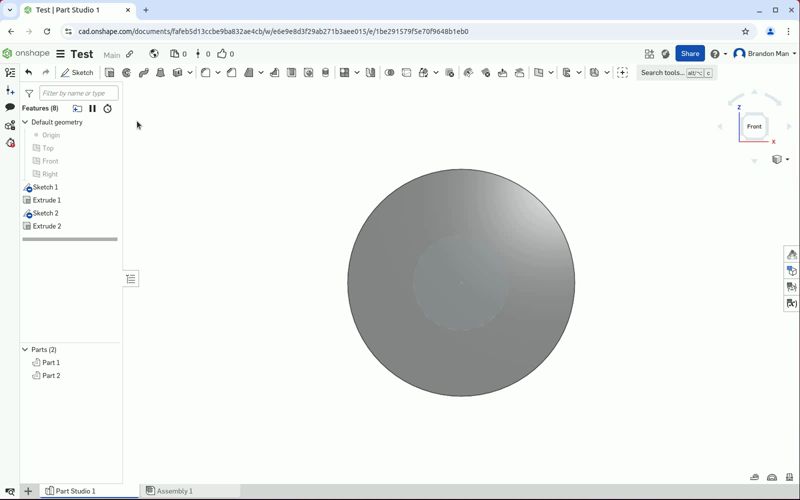
key(left, 2)
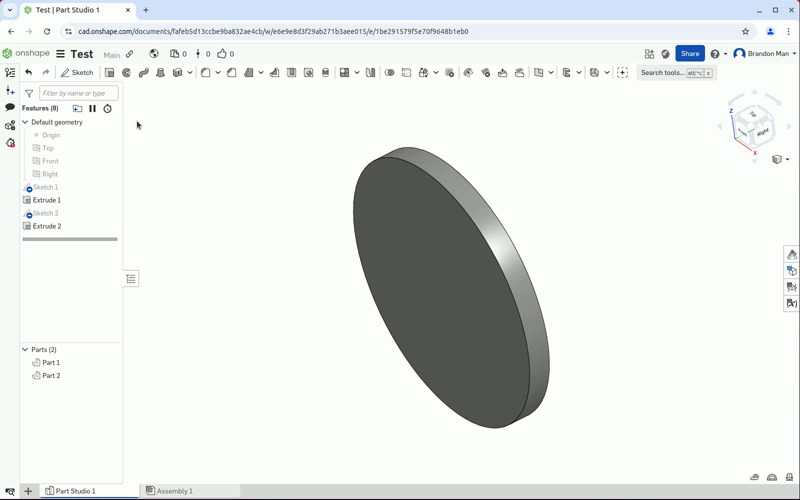
key(down, 2)
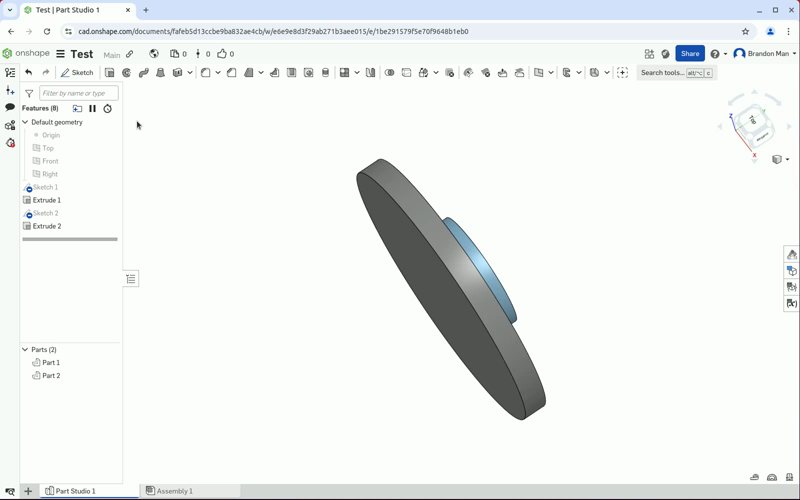
key(up, 2)
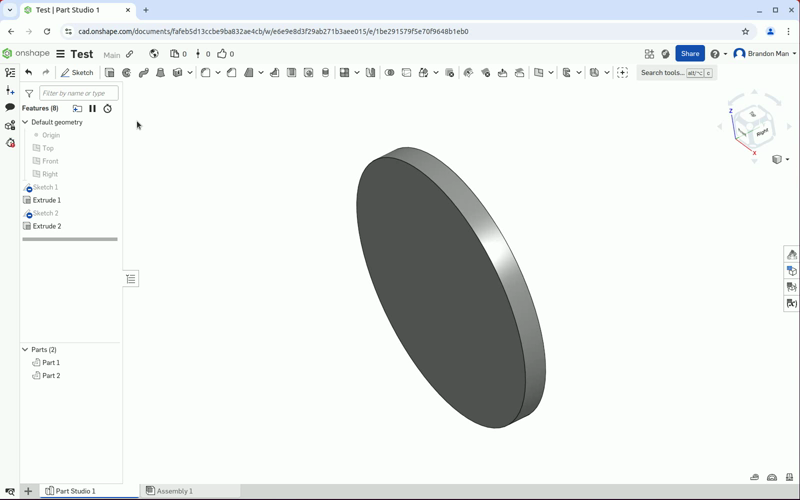
key(right, 2)
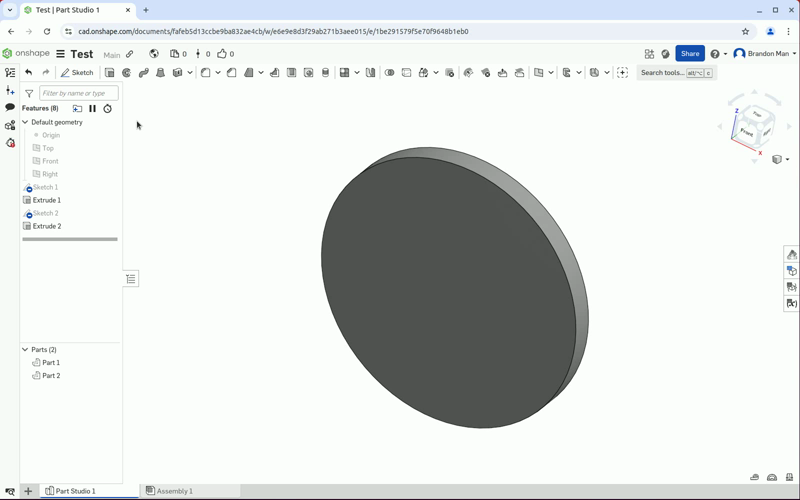
mouse_move(73, 189)
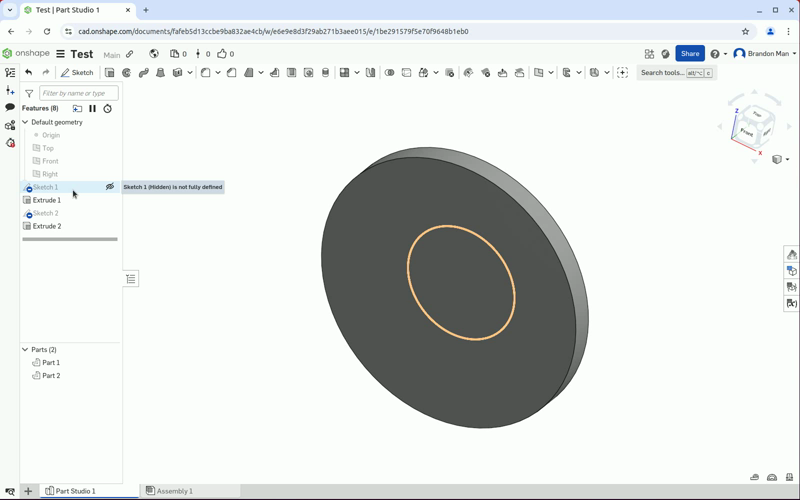
click(73, 189)